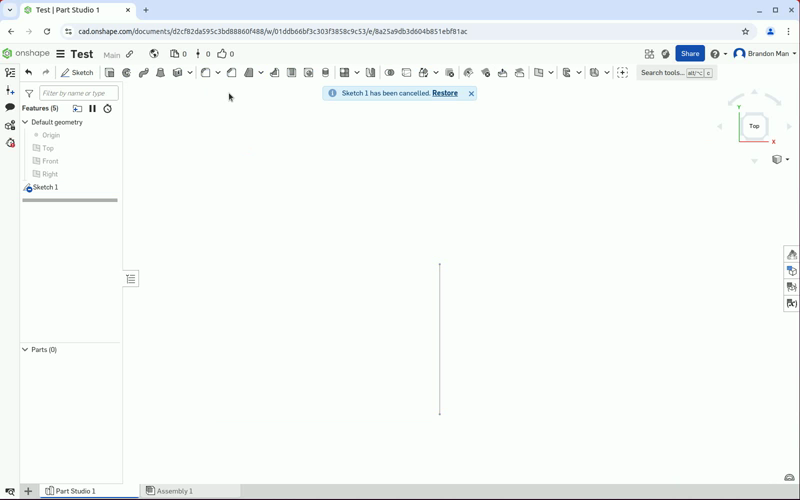
key(shift+h)
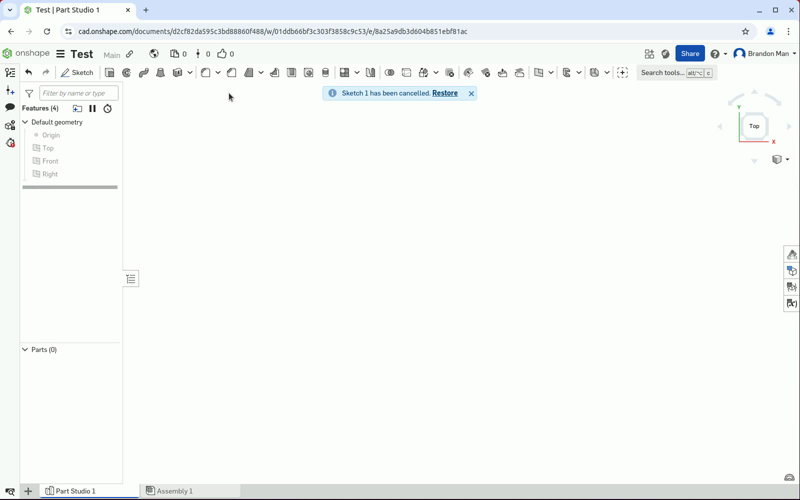
key(shift+s)
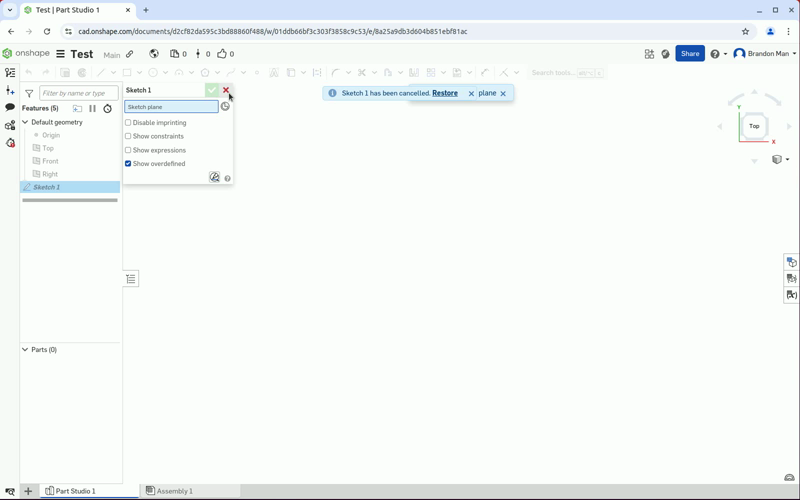
mouse_move(73, 150)
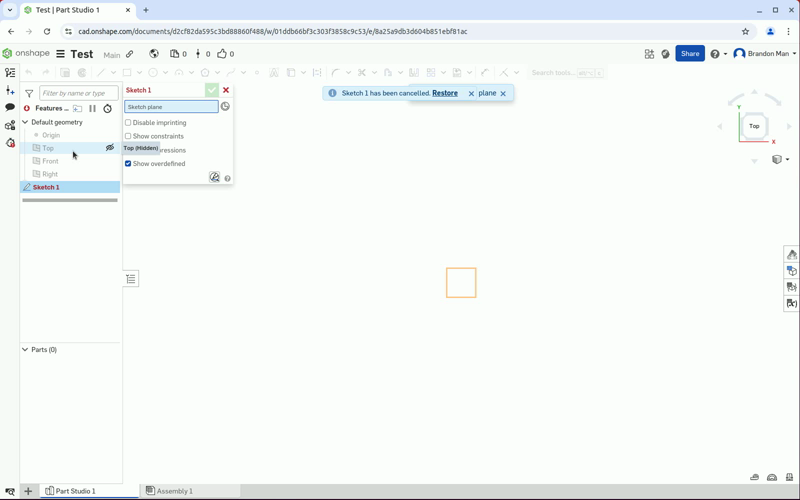
click(73, 150)
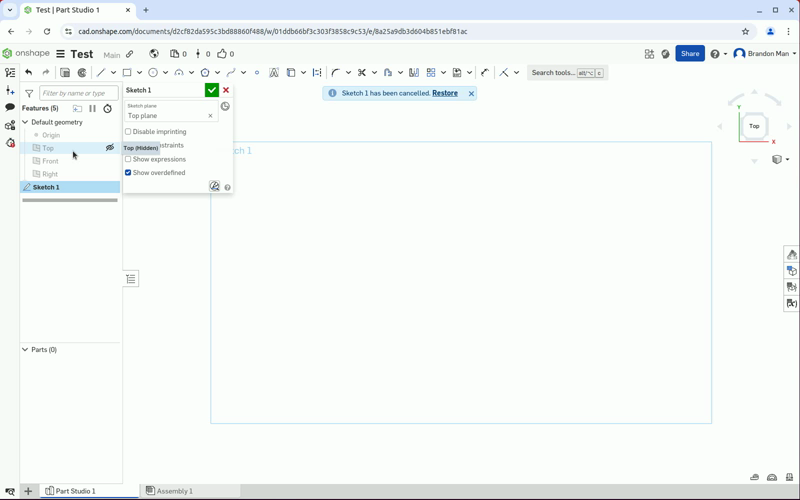
mouse_move(73, 352)
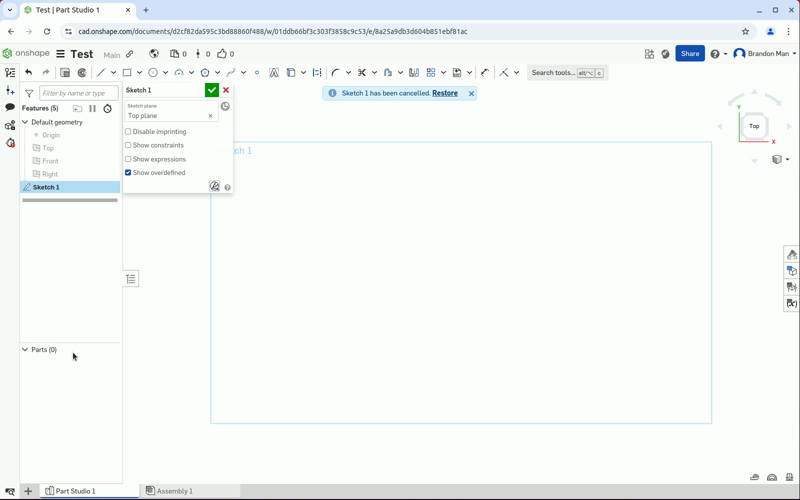
key(y)
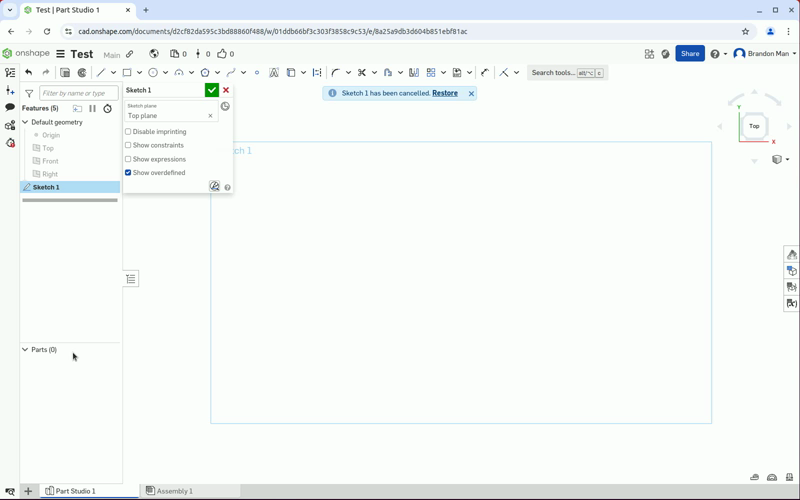
key(c)
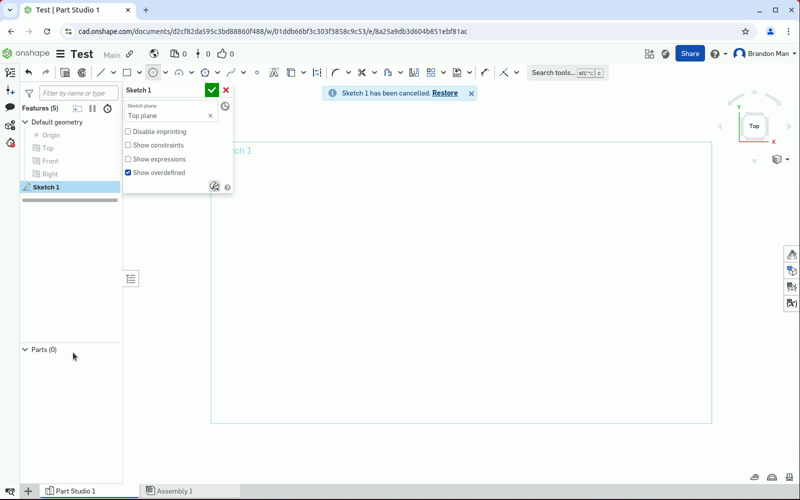
key_down(shift)
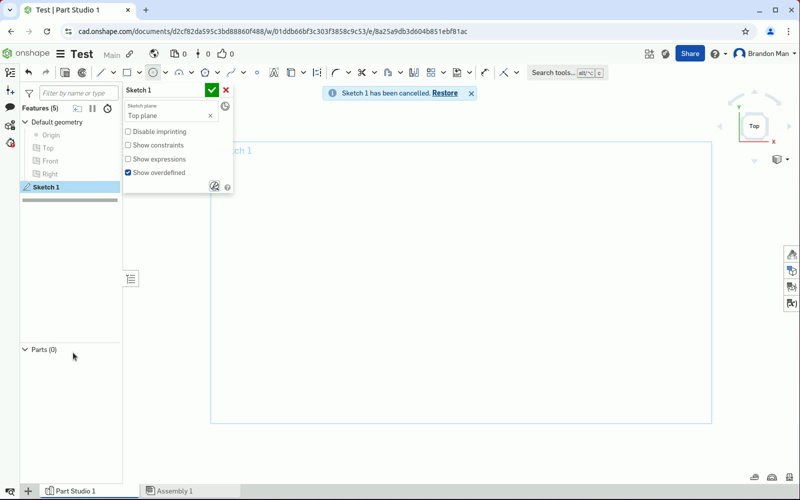
mouse_move(461, 282)
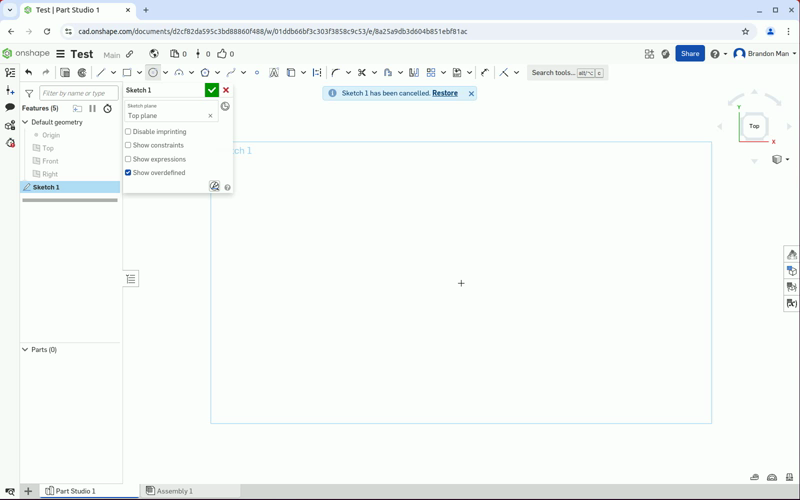
click(461, 282)
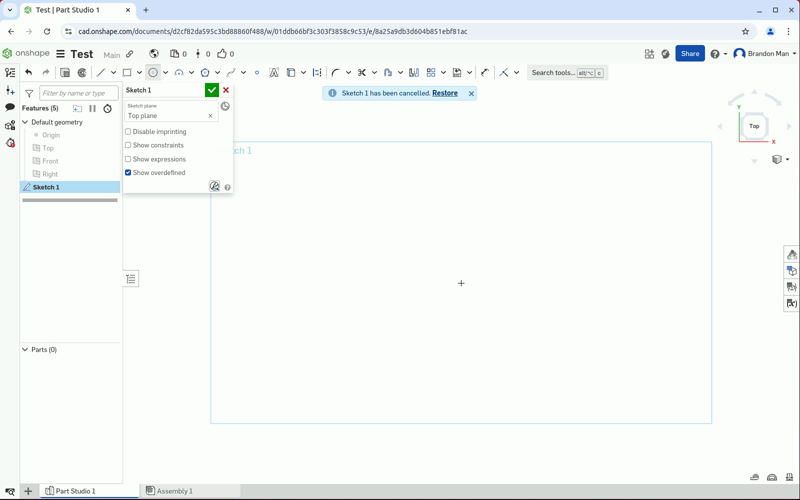
key_up(shift)
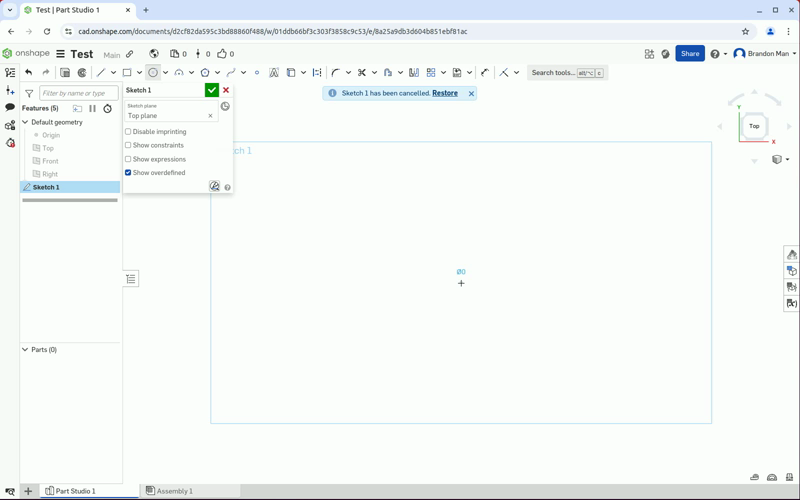
mouse_move(555, 282)
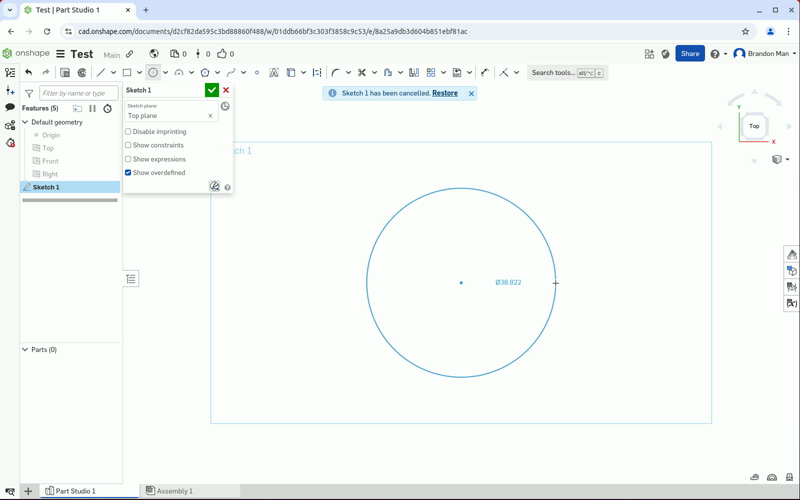
click(555, 282)
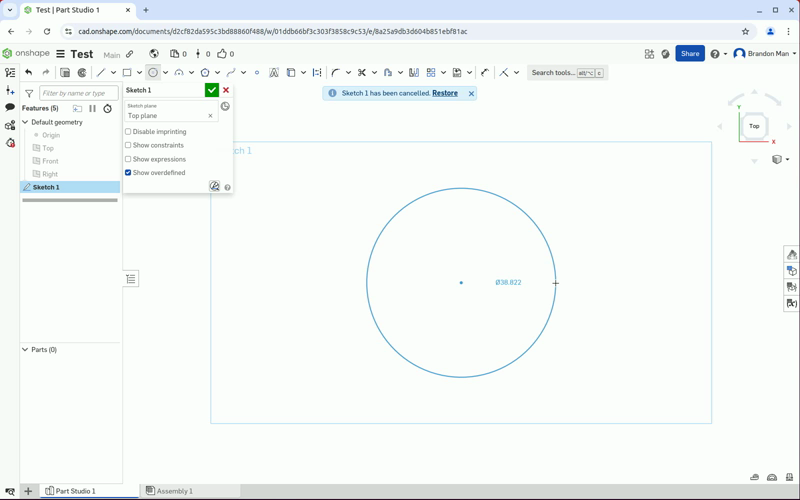
key(esc)
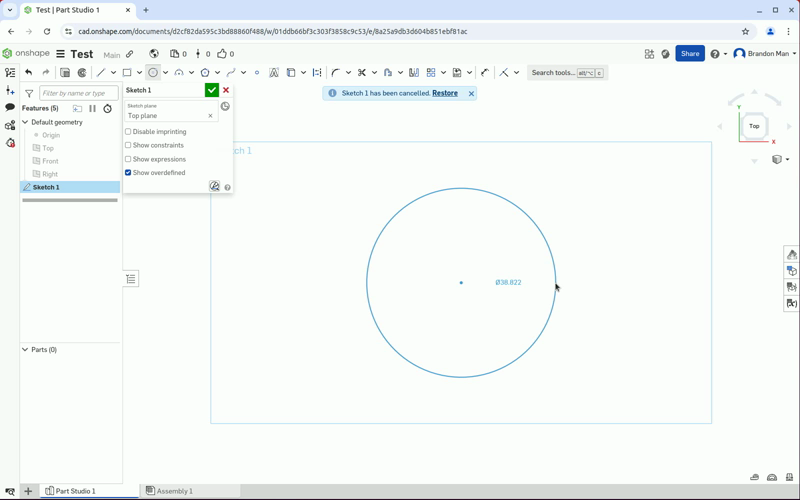
key(c)
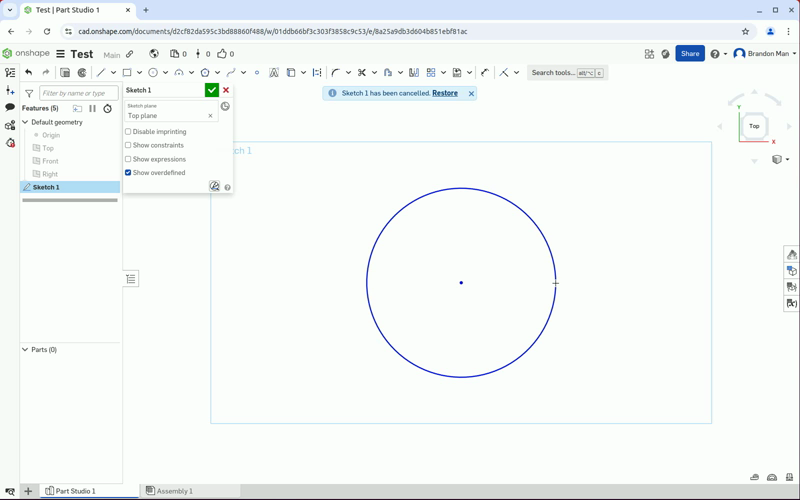
key_down(shift)
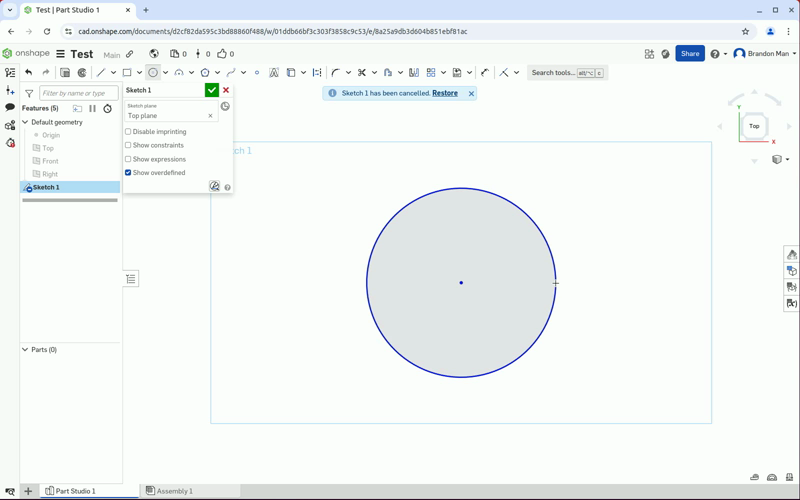
mouse_move(461, 282)
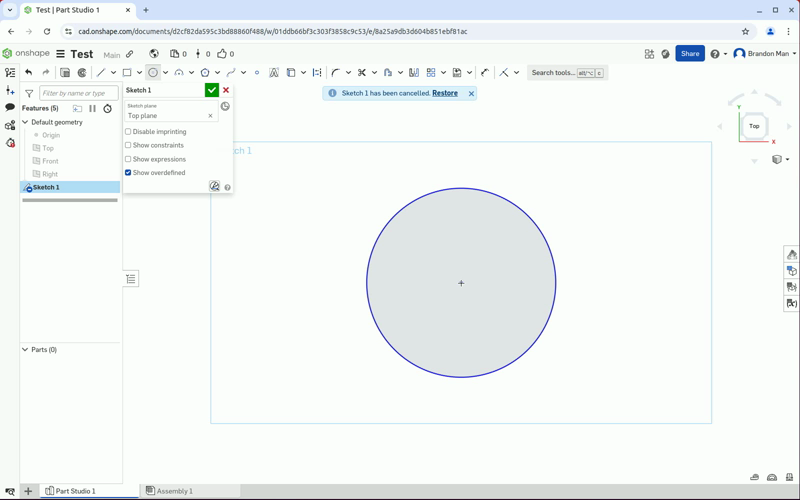
click(461, 282)
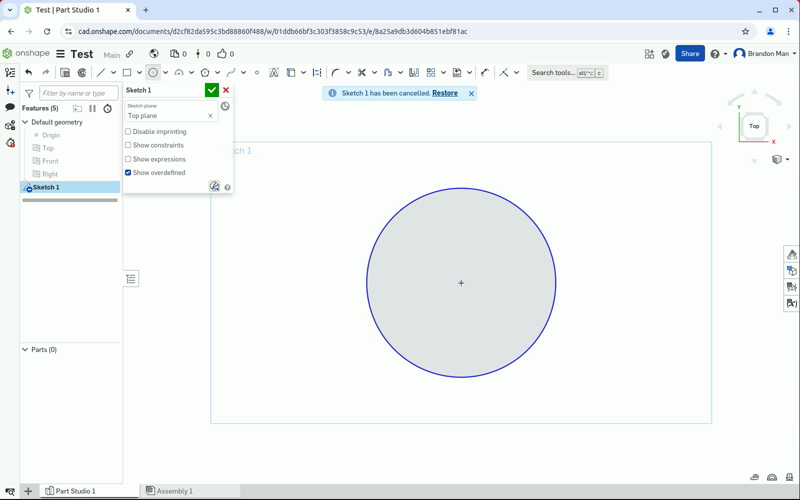
key_up(shift)
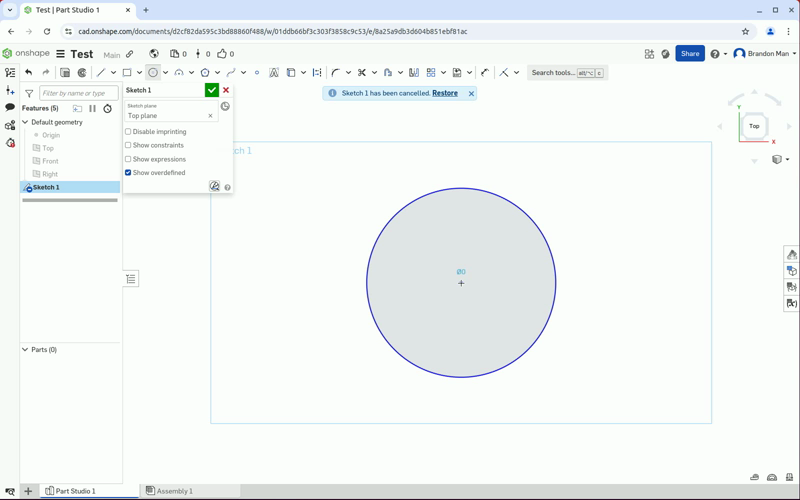
mouse_move(516, 282)
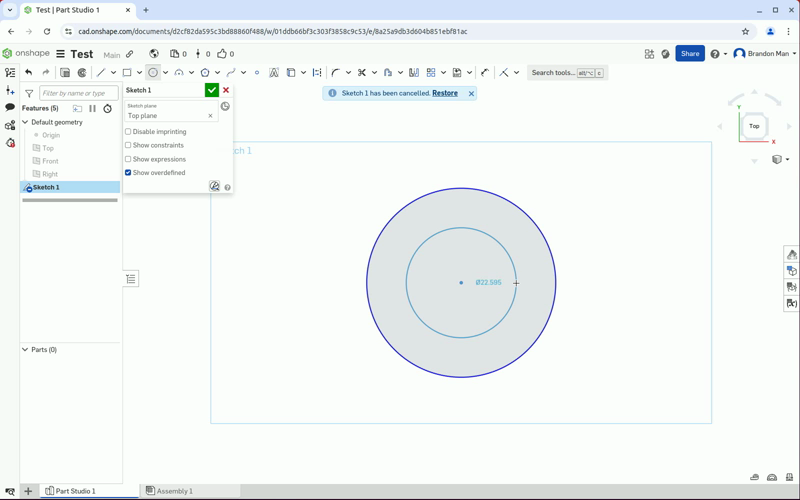
click(516, 282)
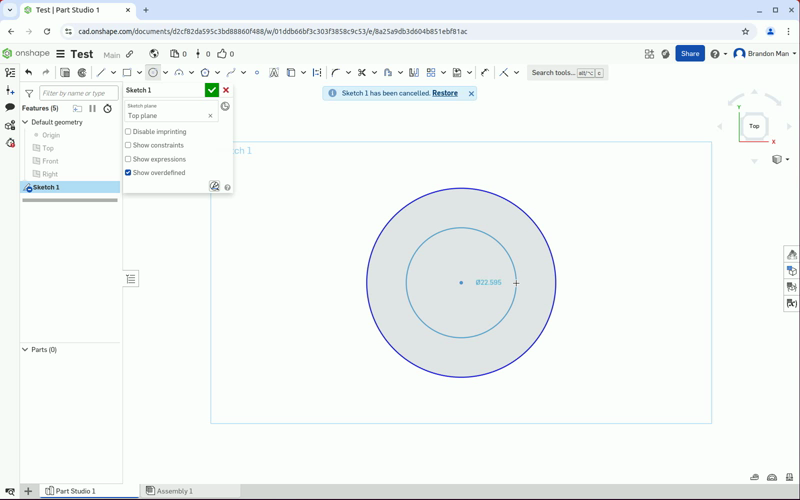
key(esc)
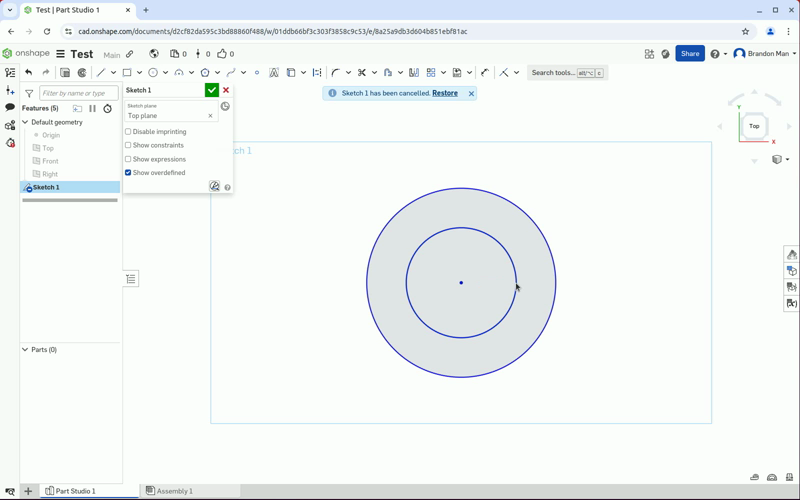
mouse_move(383, 307)
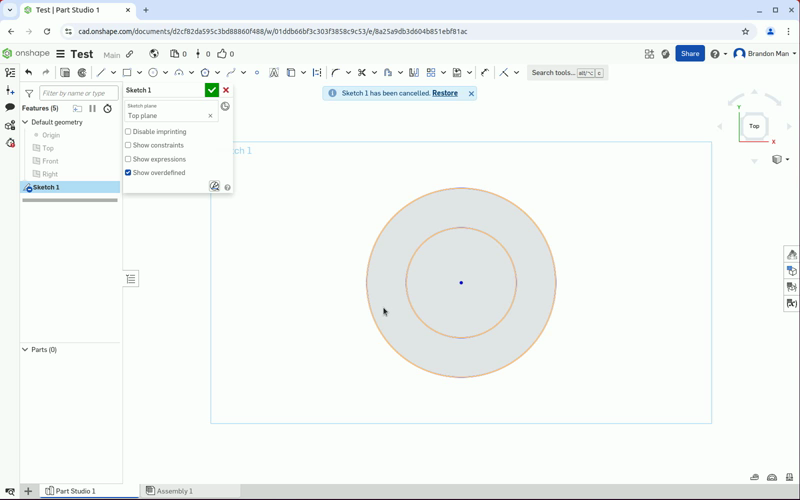
click(383, 307)
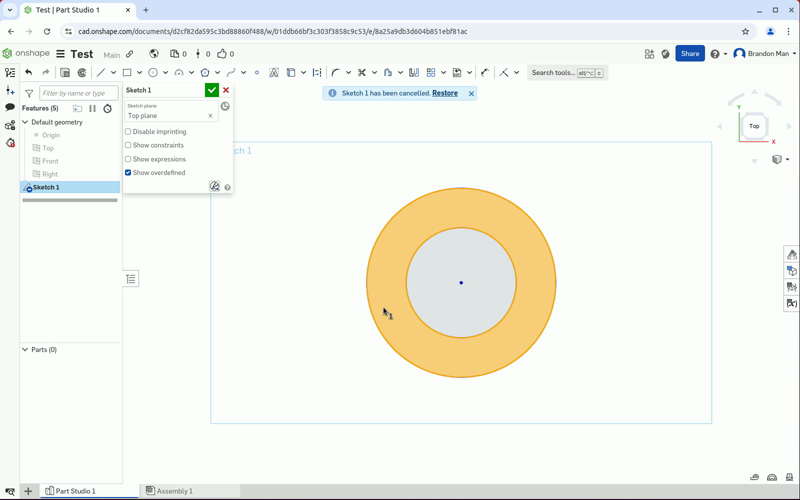
mouse_move(73, 352)
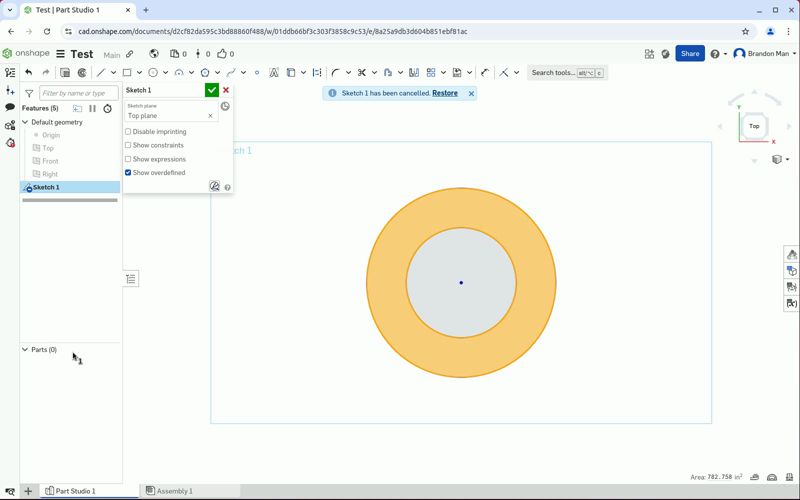
key(shift+y)
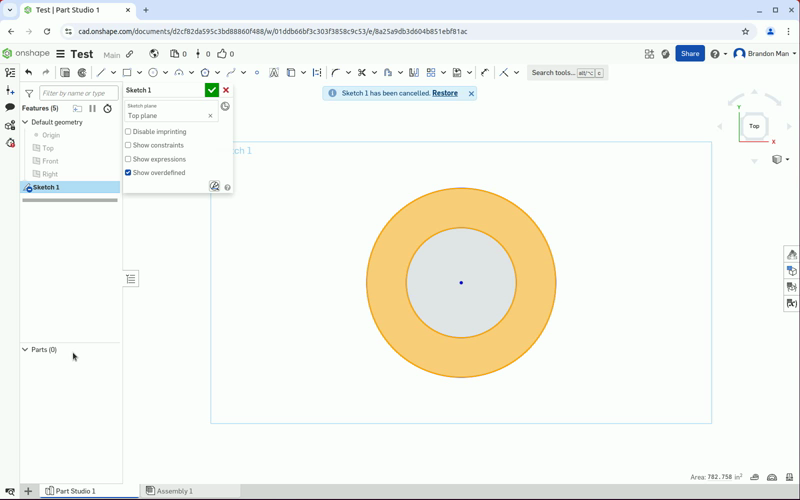
key(shift+e)
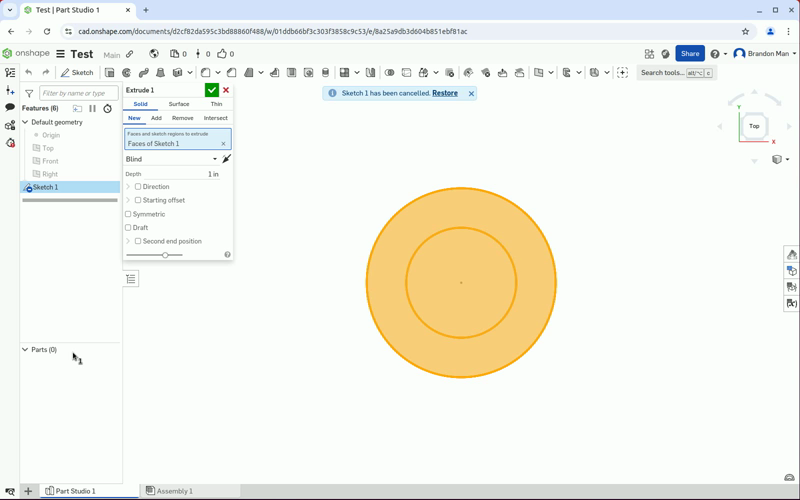
mouse_move(143, 106)
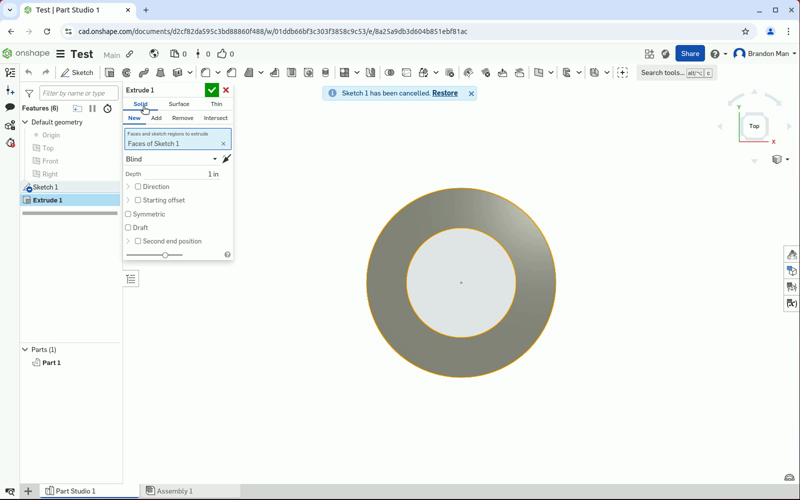
click(143, 106)
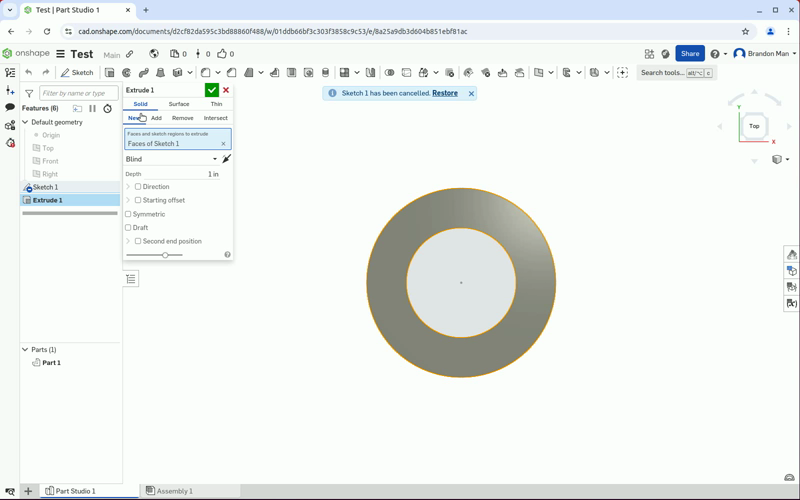
mouse_move(137, 120)
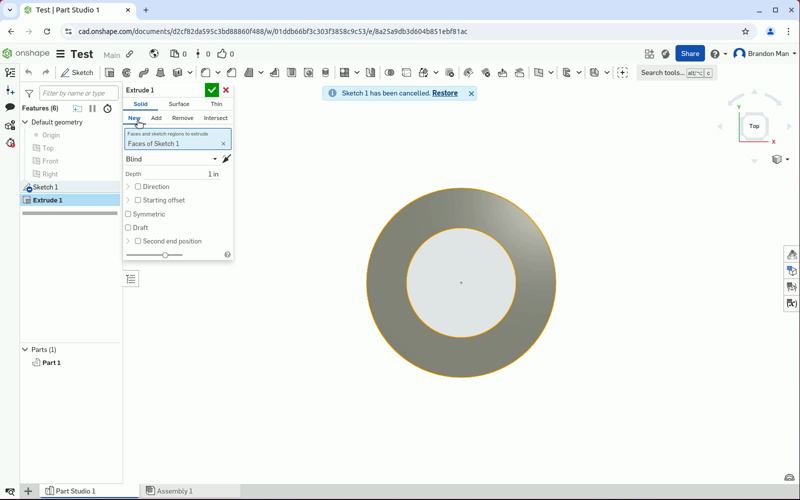
click(137, 120)
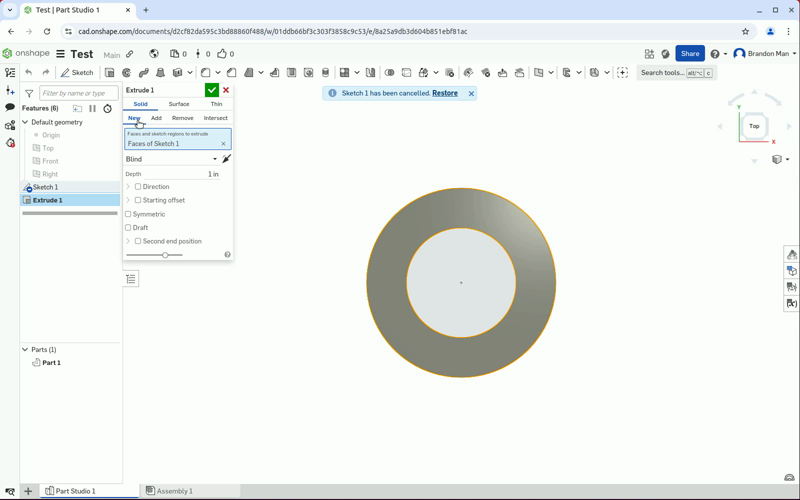
key(tab, 4)
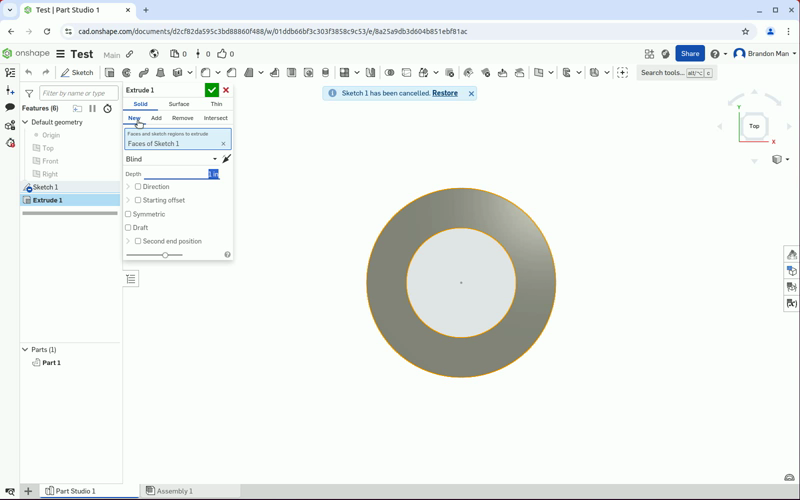
text(23.108)
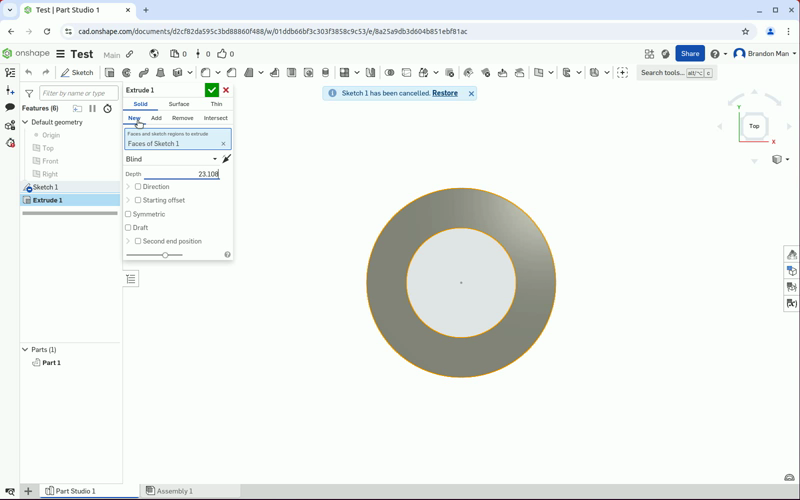
key(enter)
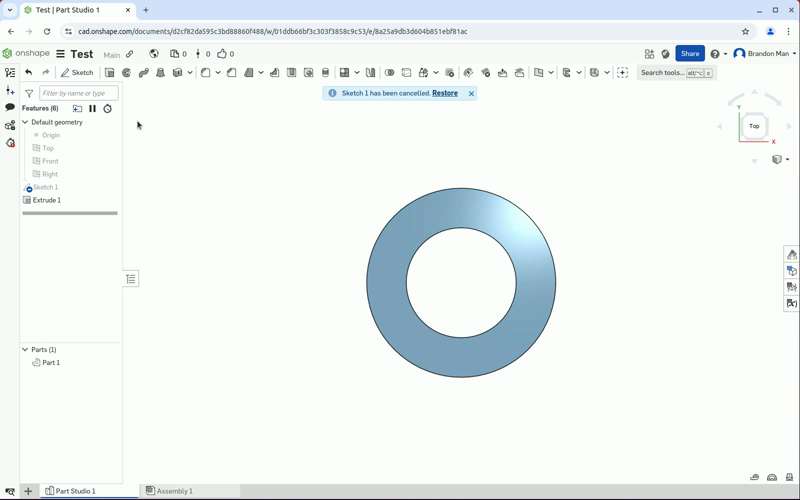
key(shift+h)
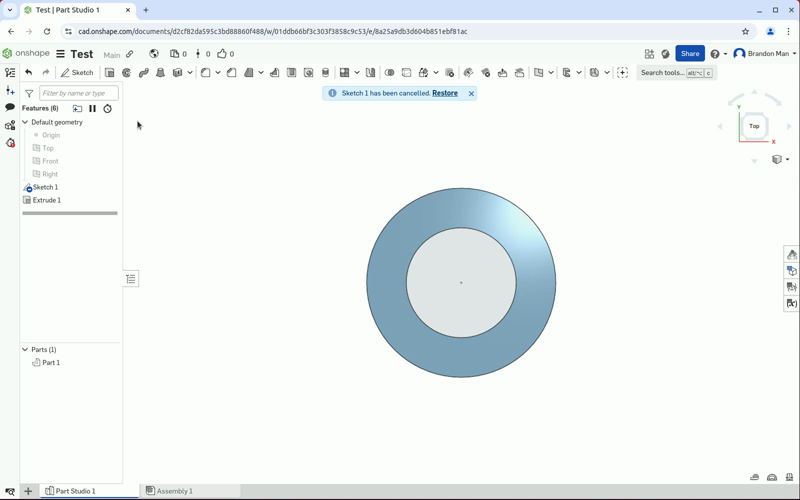
key(shift+h)
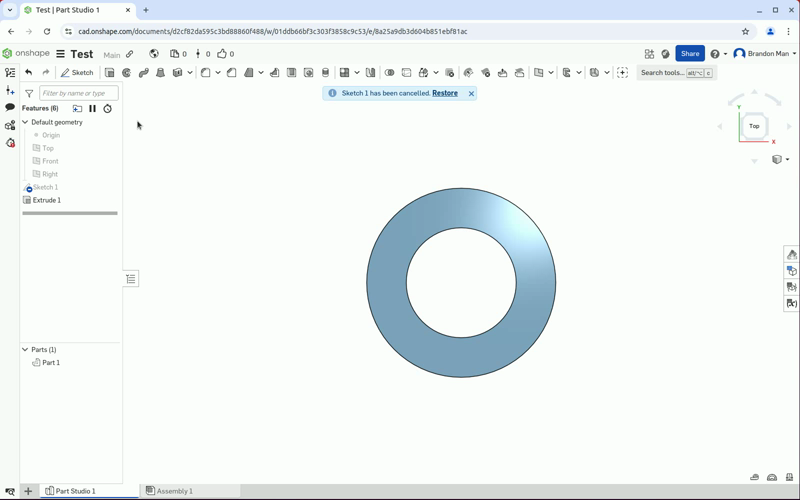
mouse_move(73, 189)
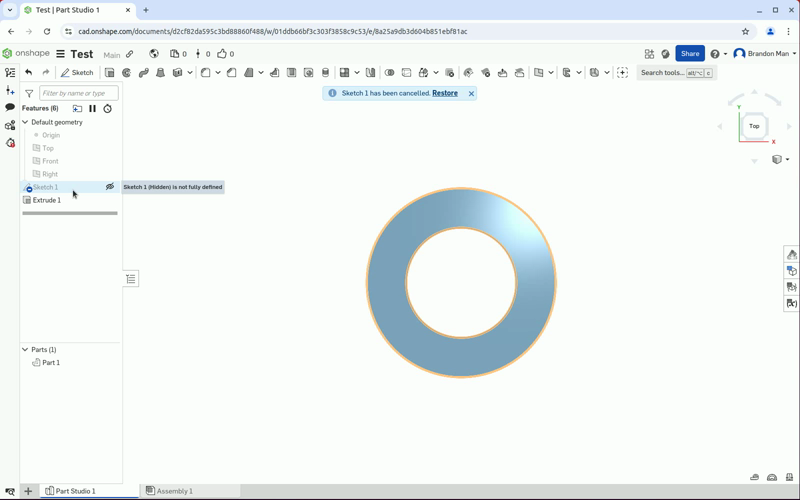
click(73, 189)
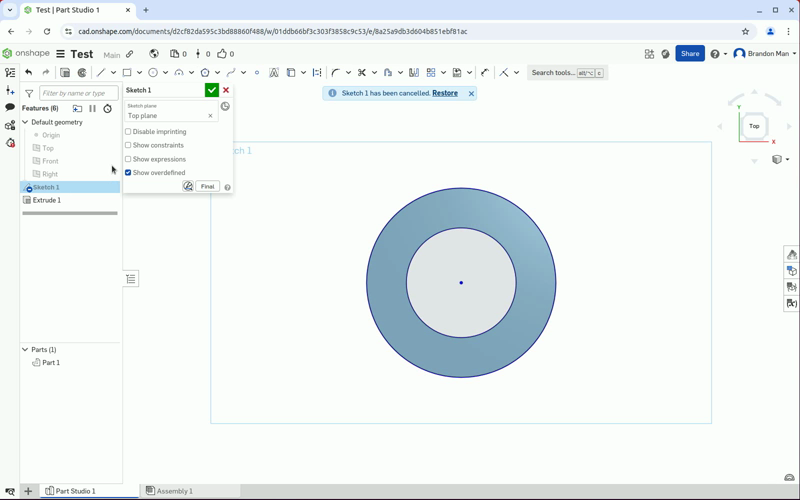
mouse_move(229, 92)
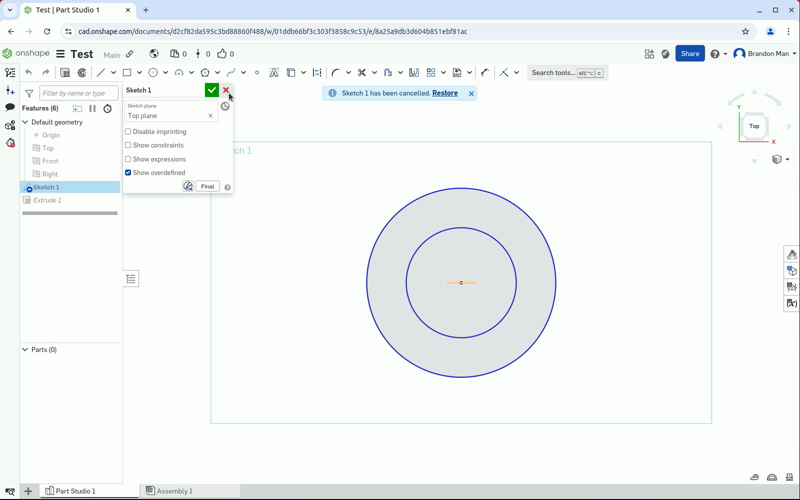
click(229, 92)
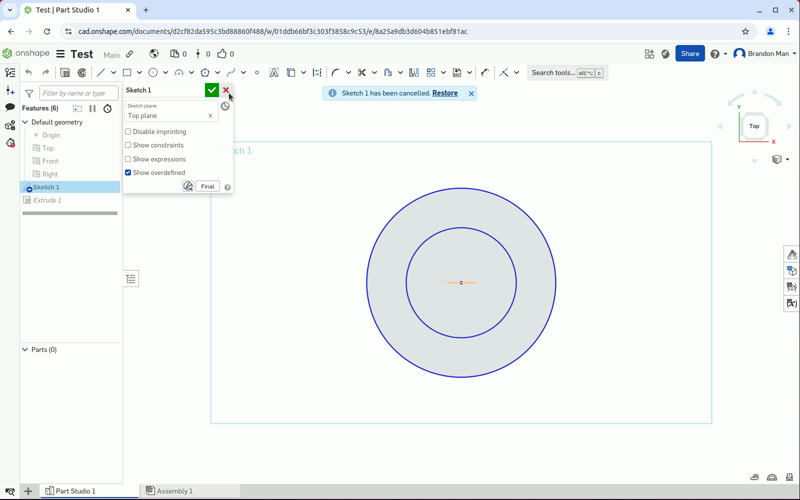
key(shift+s)
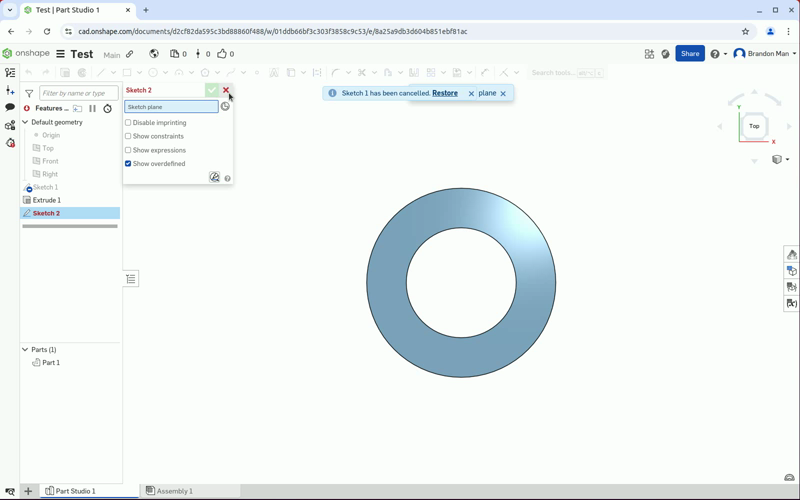
mouse_move(73, 150)
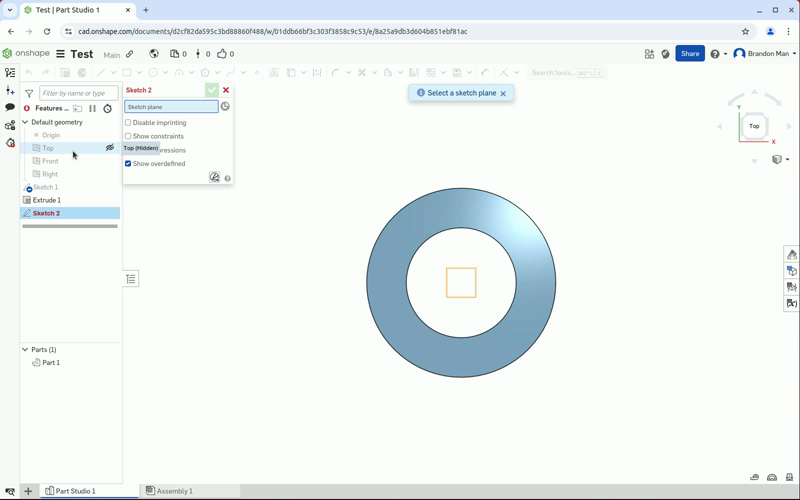
click(73, 150)
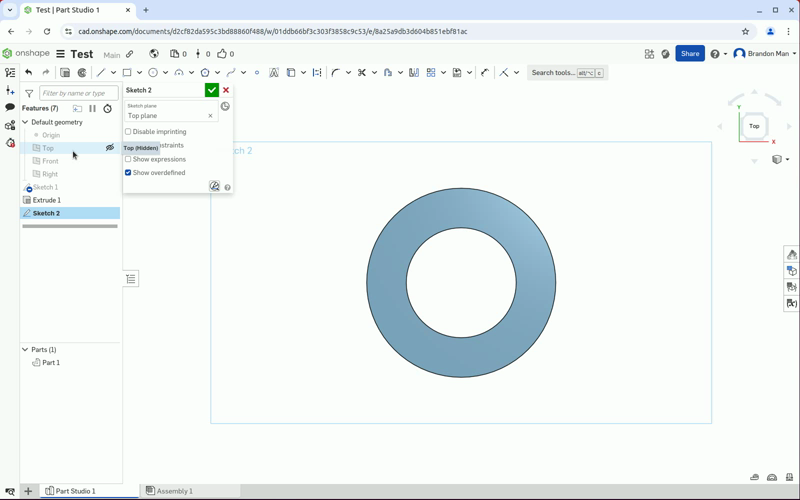
mouse_move(73, 352)
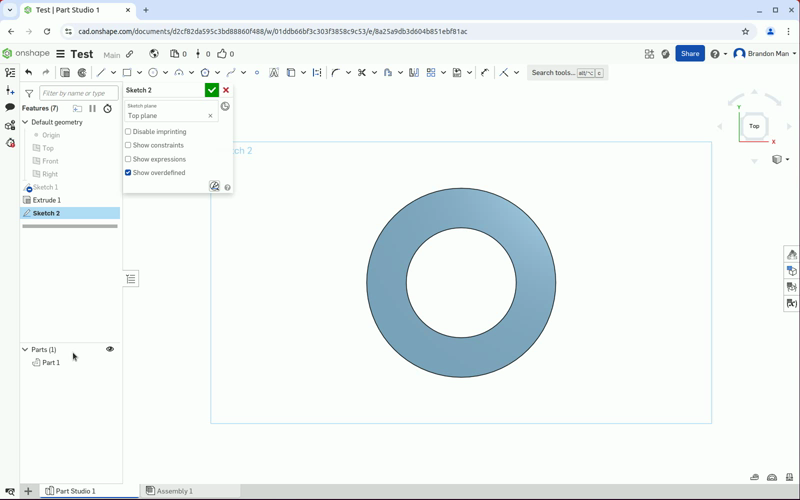
key(y)
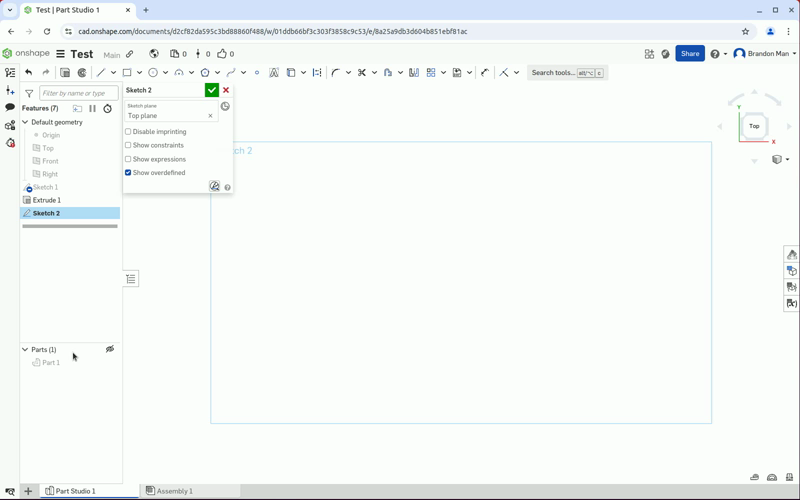
key(c)
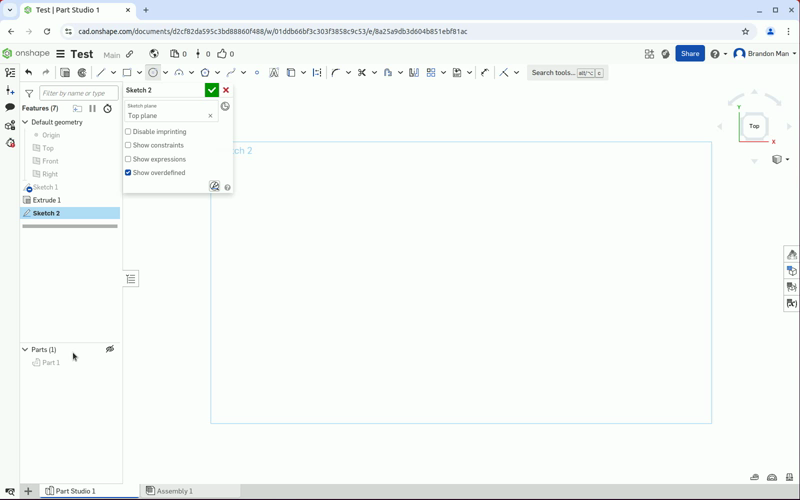
key_down(shift)
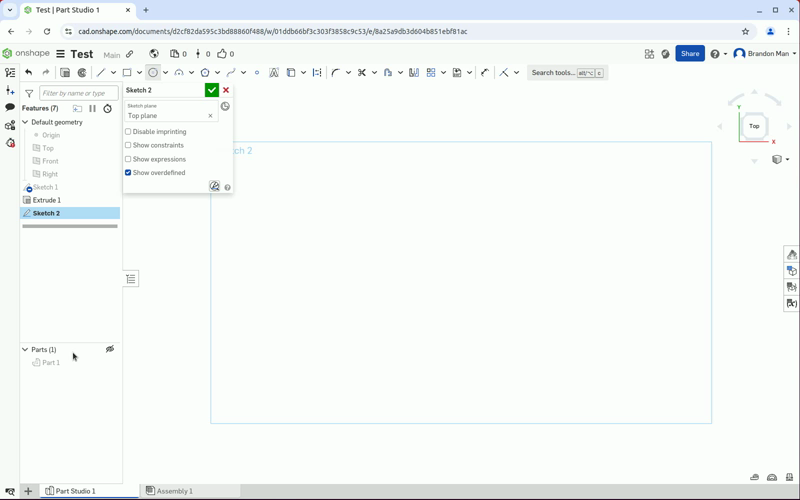
mouse_move(460, 282)
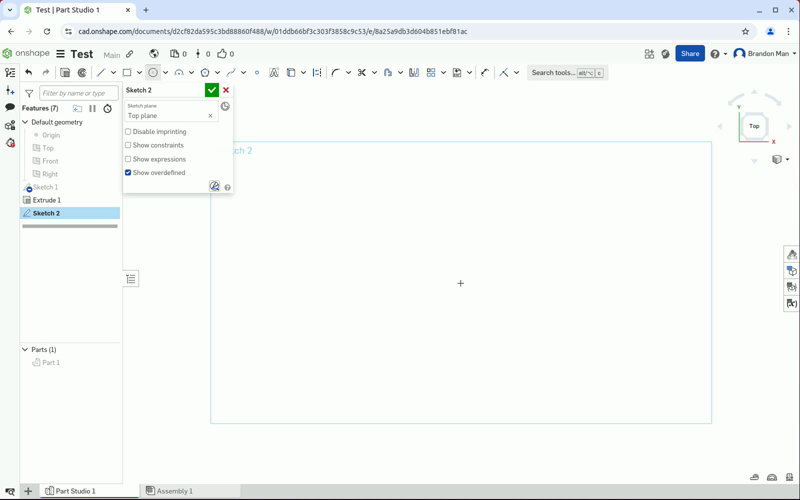
click(460, 282)
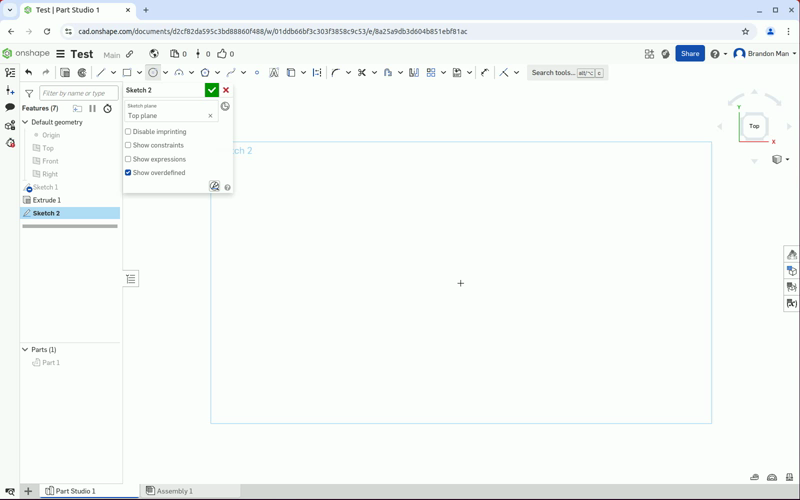
key_up(shift)
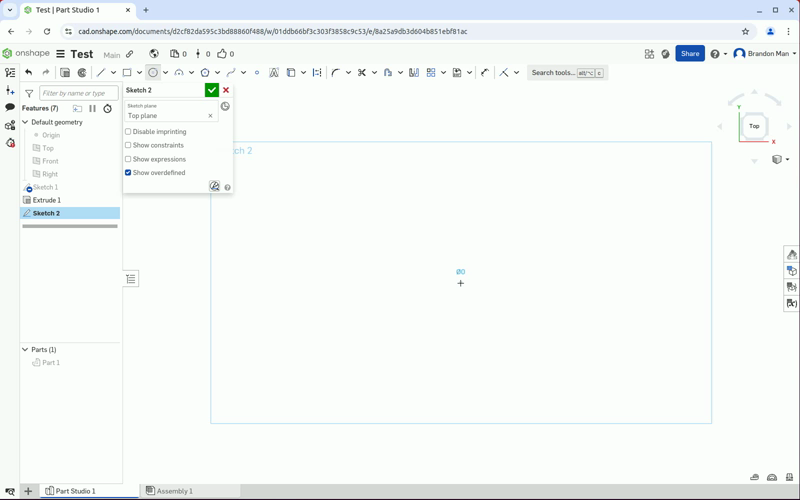
mouse_move(542, 282)
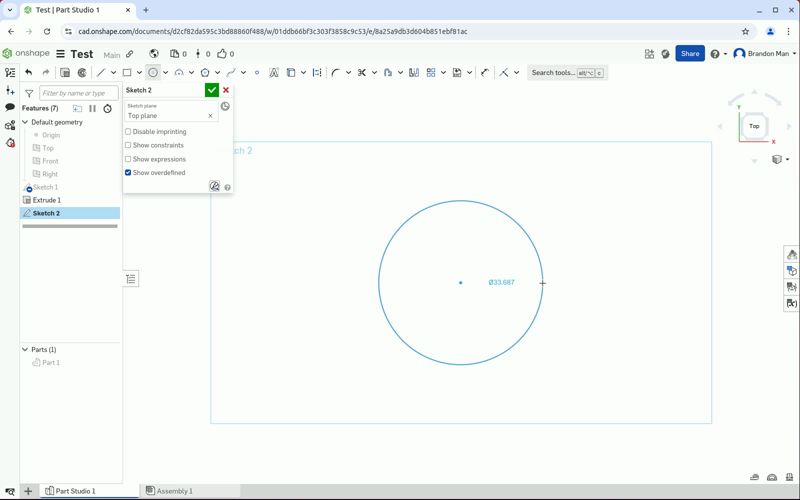
click(542, 282)
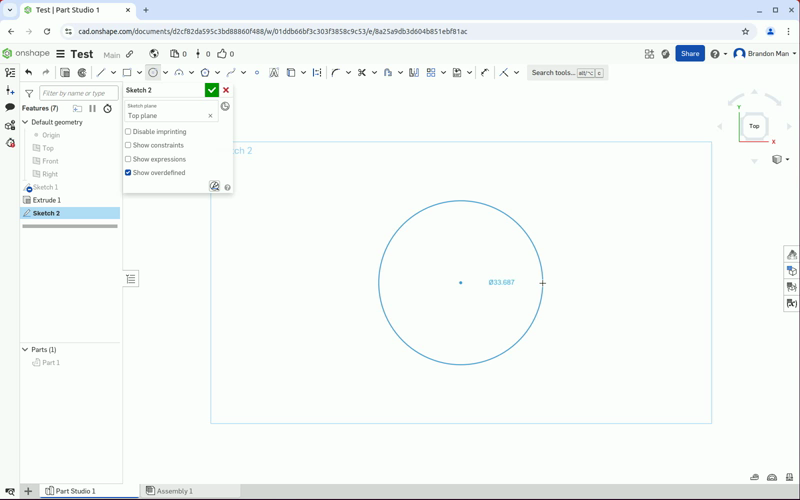
key(esc)
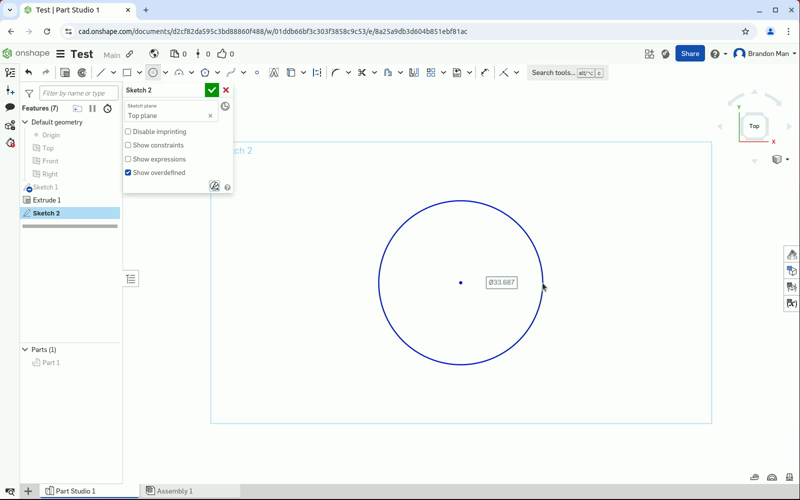
key(c)
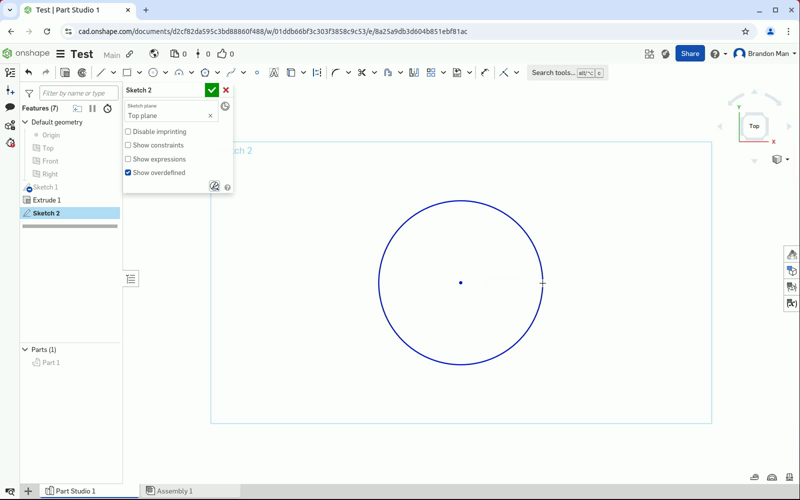
key_down(shift)
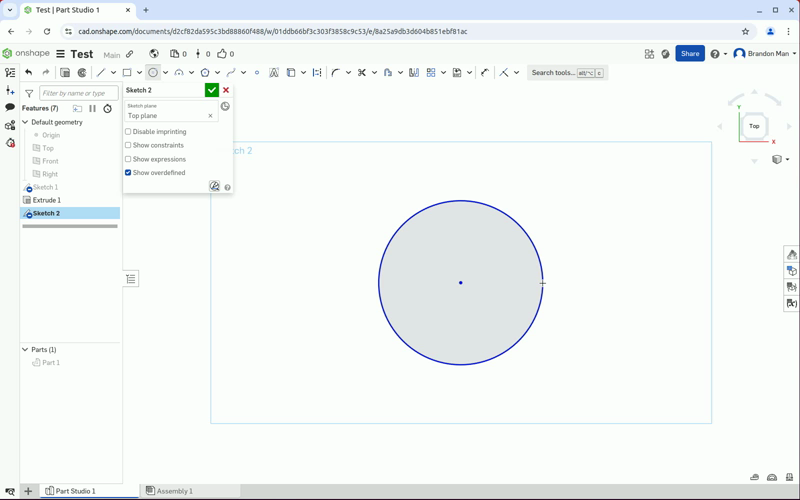
mouse_move(460, 282)
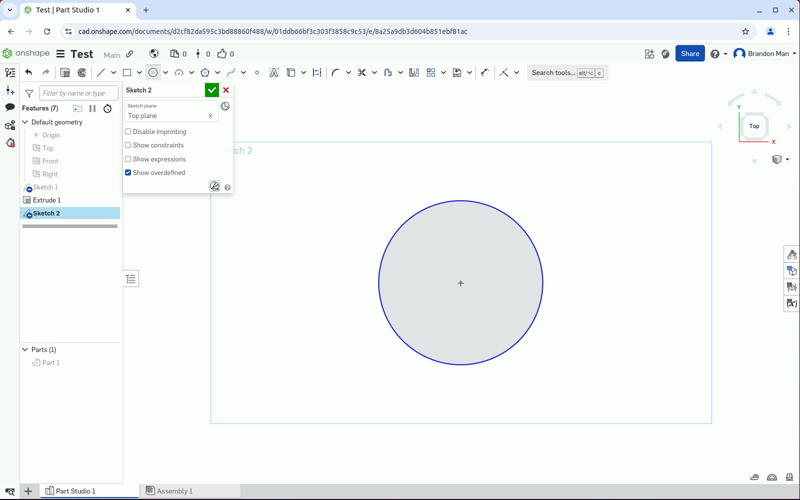
click(460, 282)
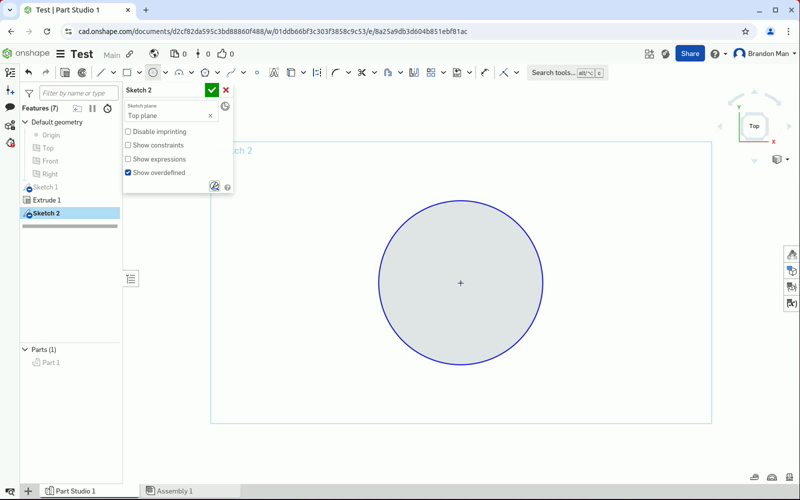
key_up(shift)
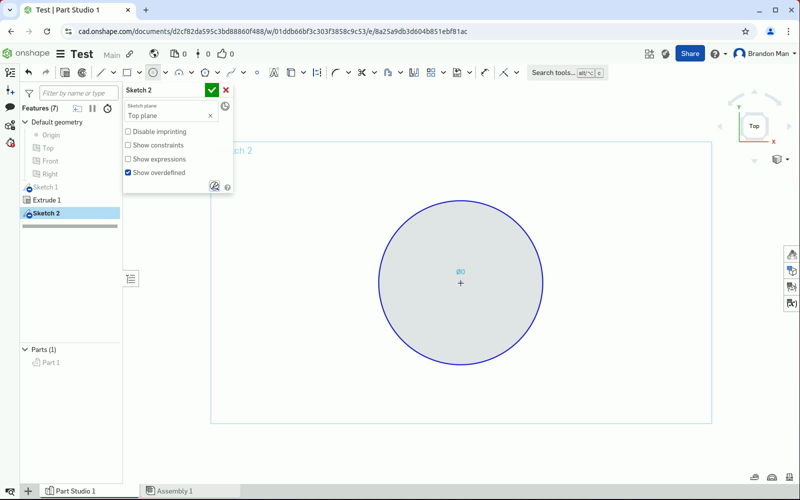
mouse_move(536, 282)
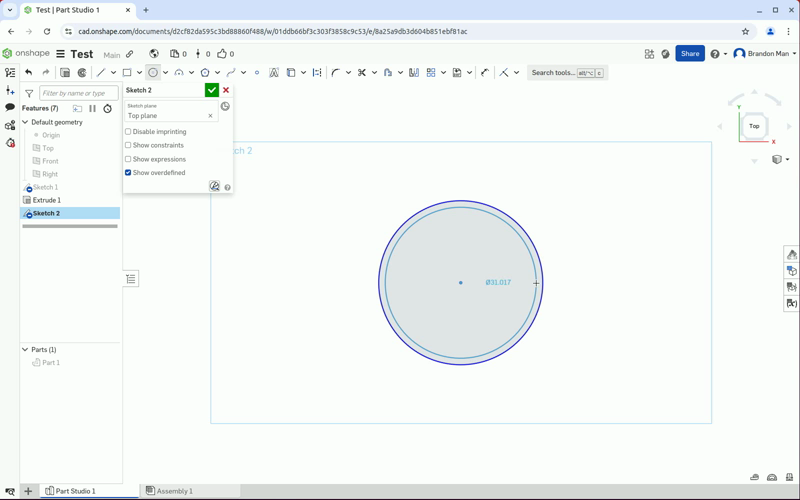
click(536, 282)
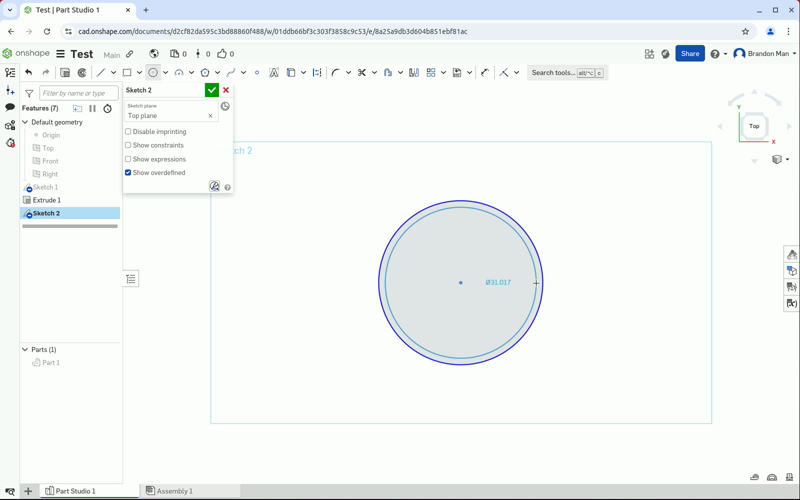
key(esc)
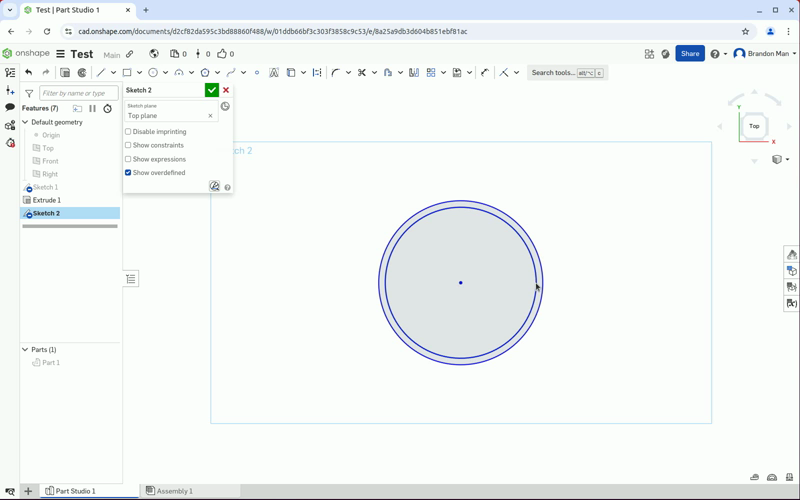
mouse_move(538, 291)
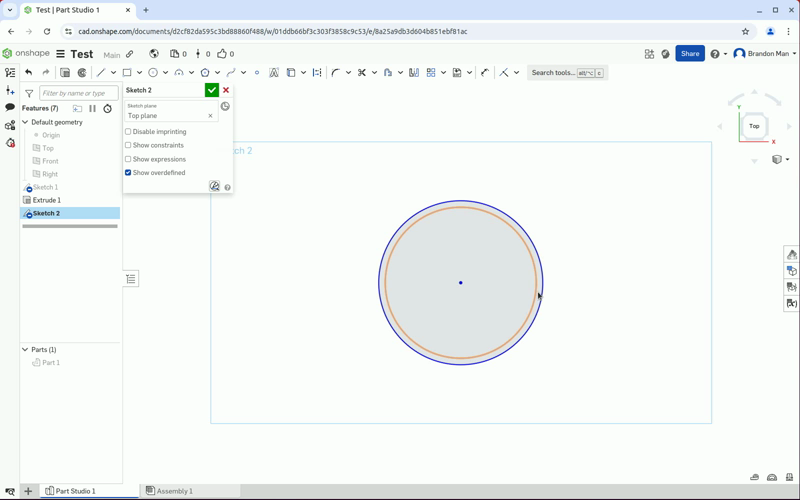
click(538, 291)
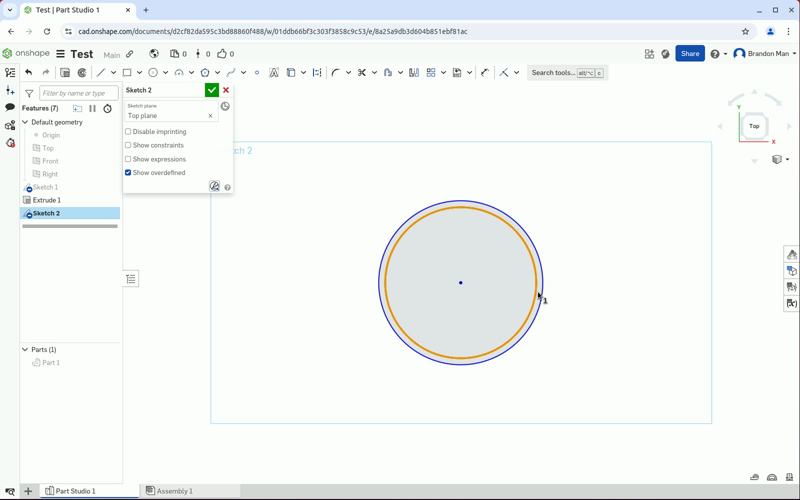
mouse_move(73, 352)
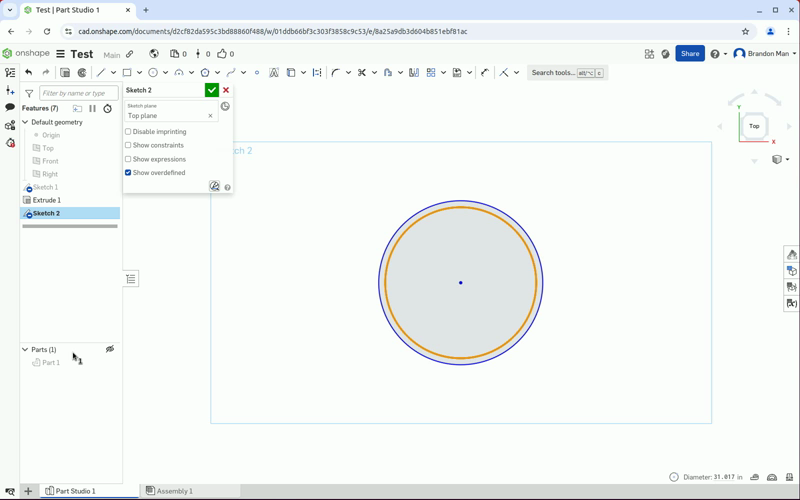
key(shift+y)
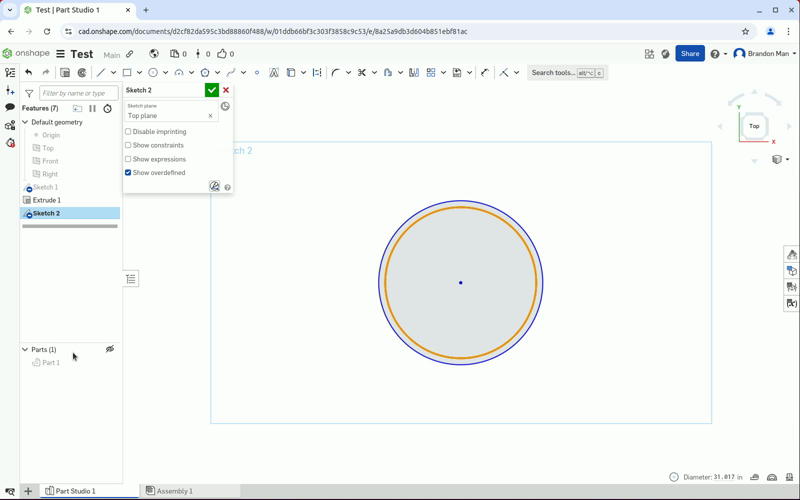
key(shift+e)
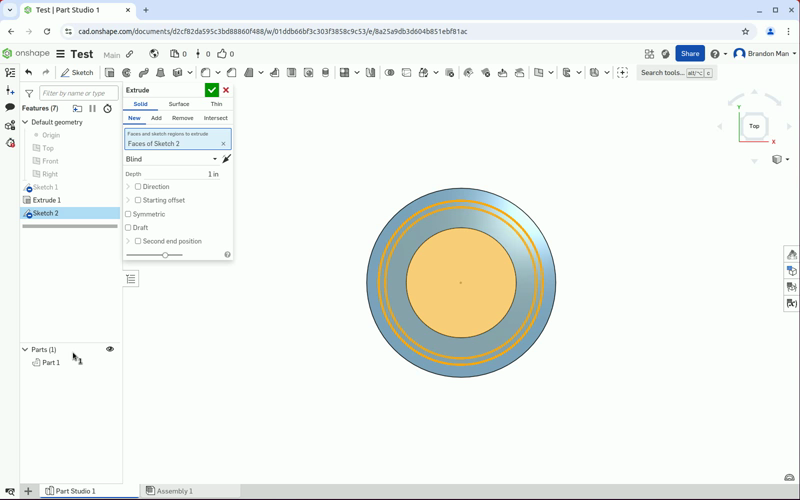
mouse_move(143, 106)
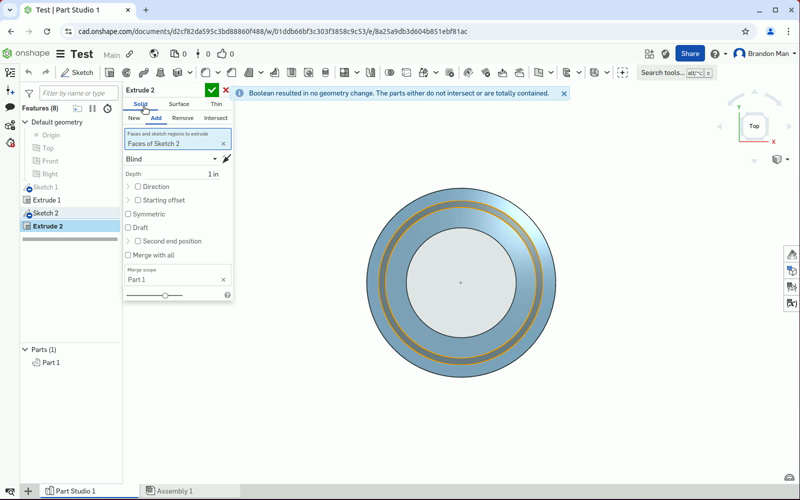
click(143, 106)
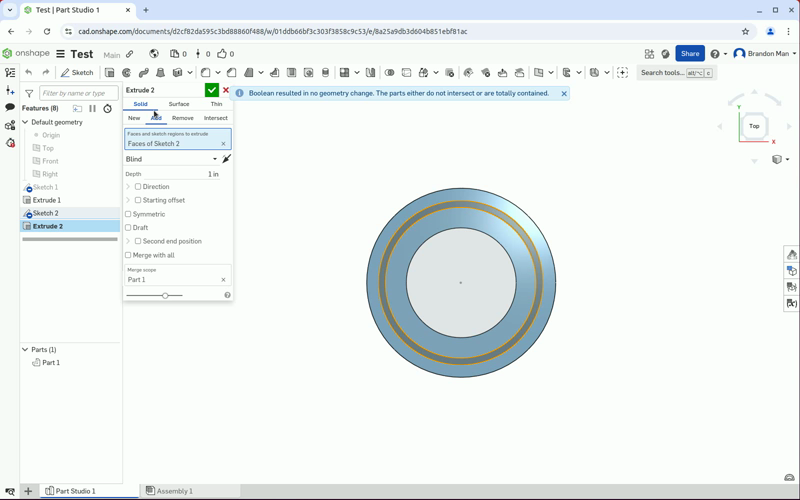
mouse_move(186, 120)
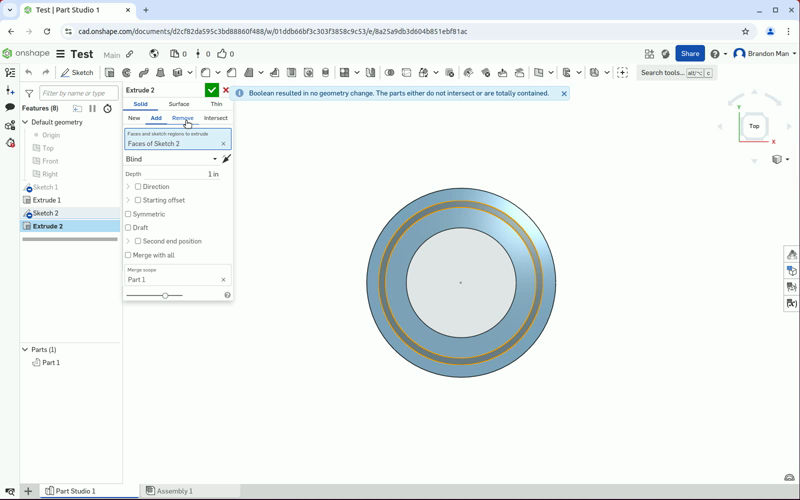
click(186, 120)
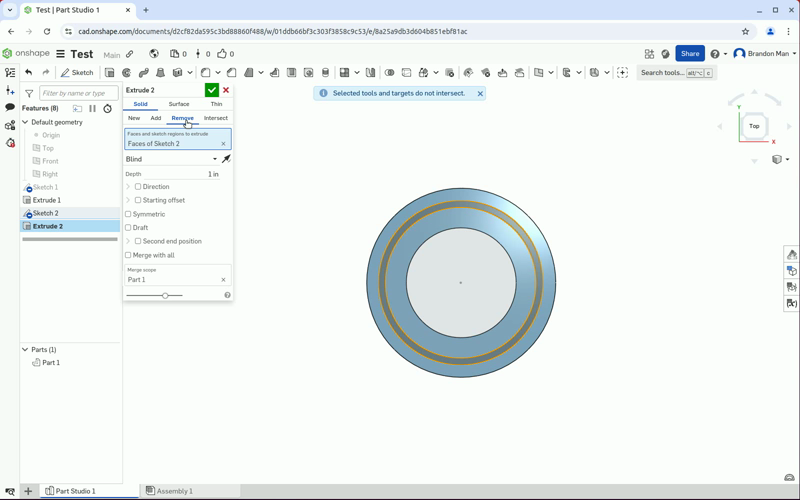
key(tab, 4)
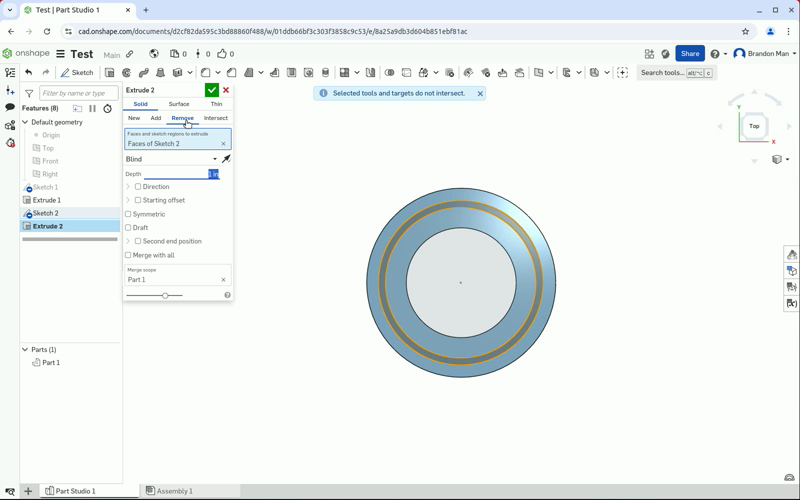
text(-11.554)
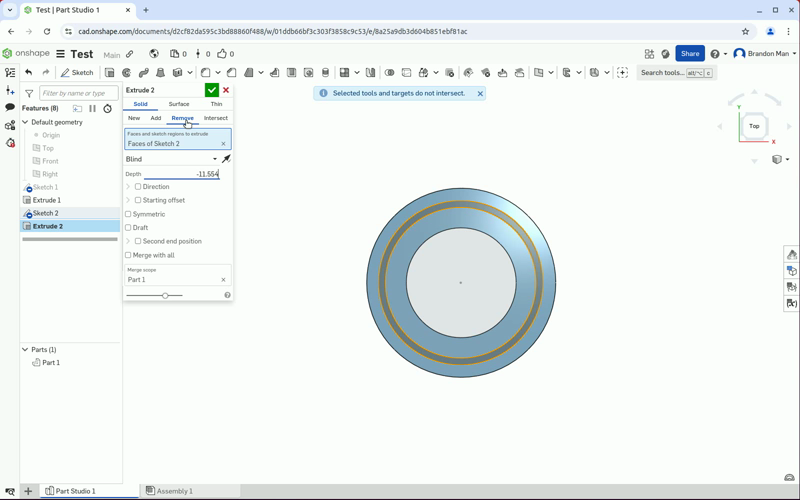
key(tab, 6)
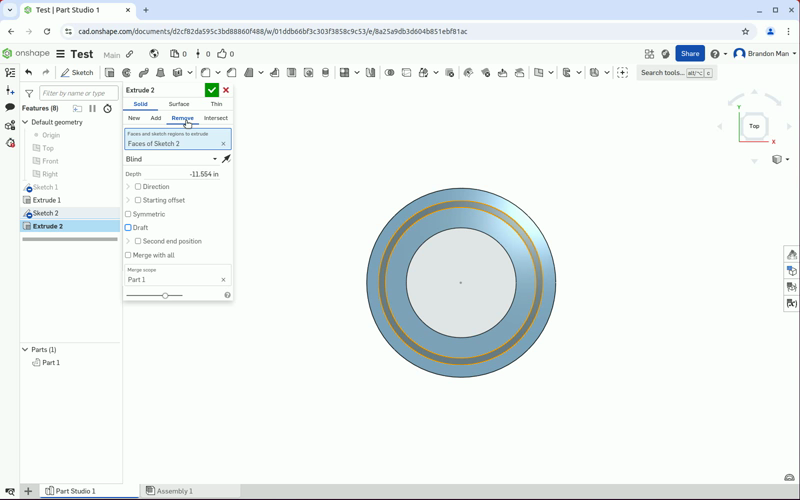
key(space)
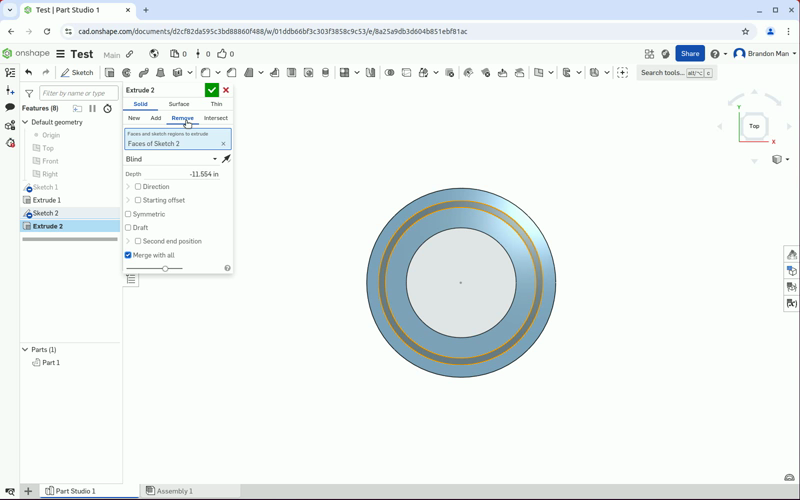
key(enter)
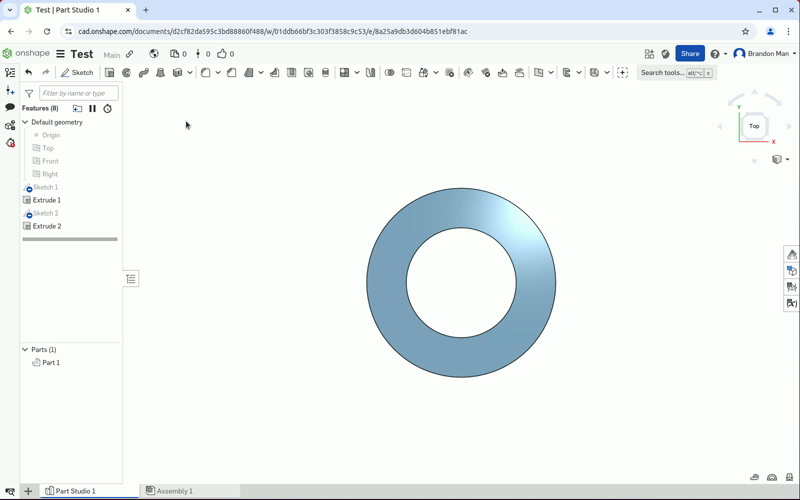
key(shift+h)
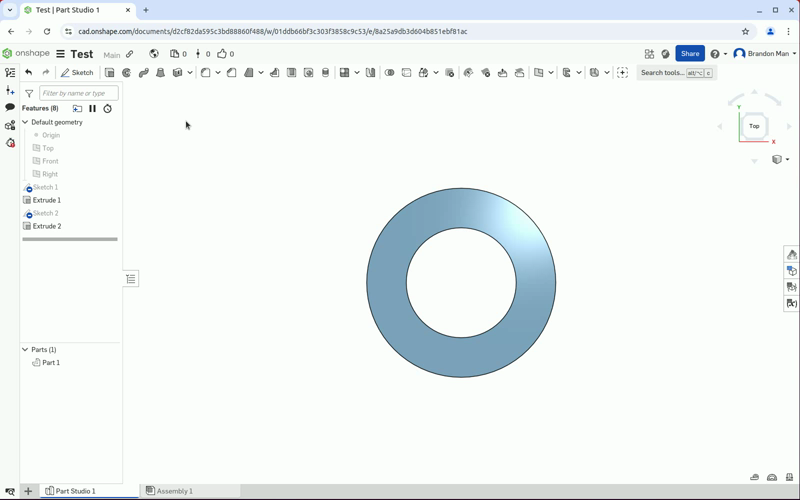
key(shift+h)
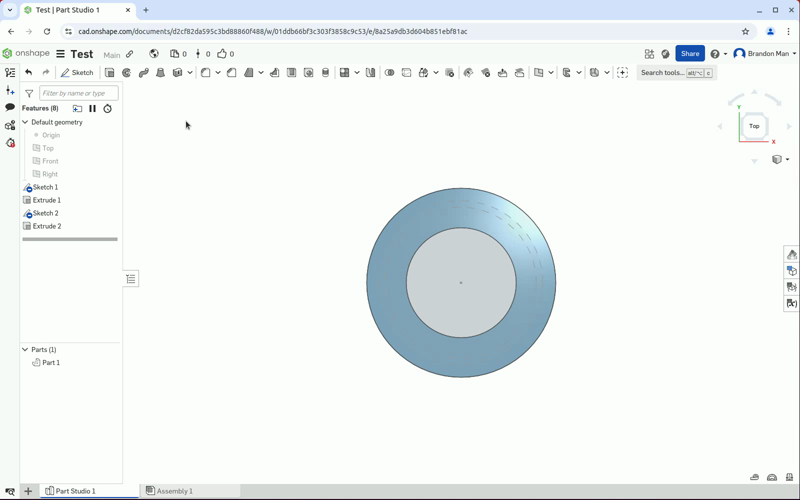
key(shift+7)
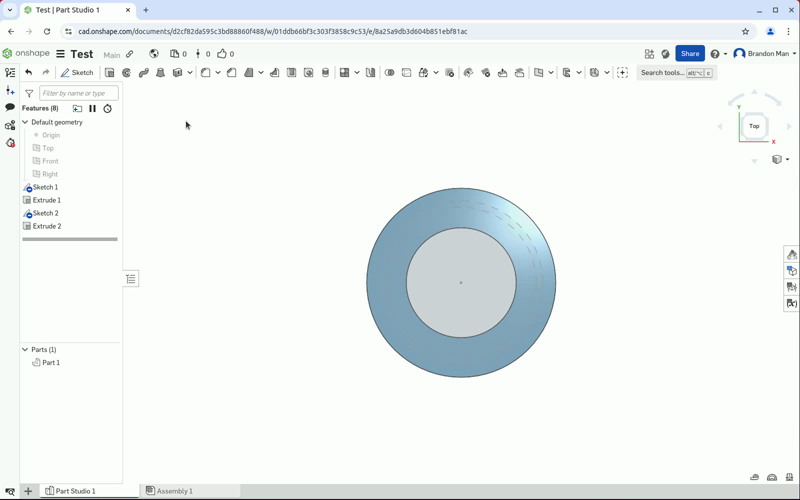
key(up, 3)
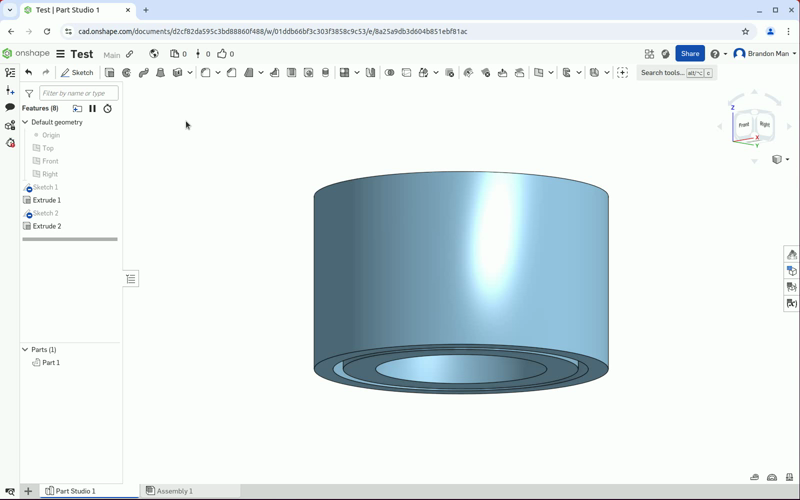
key(left, 3)
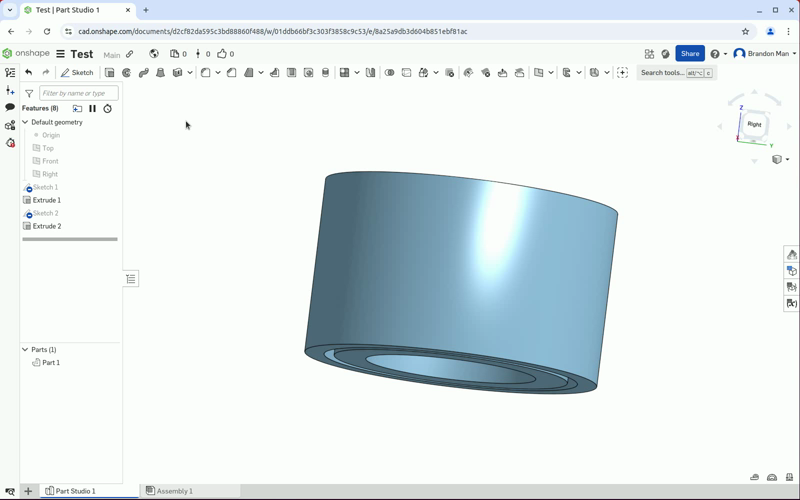
key(right, 3)
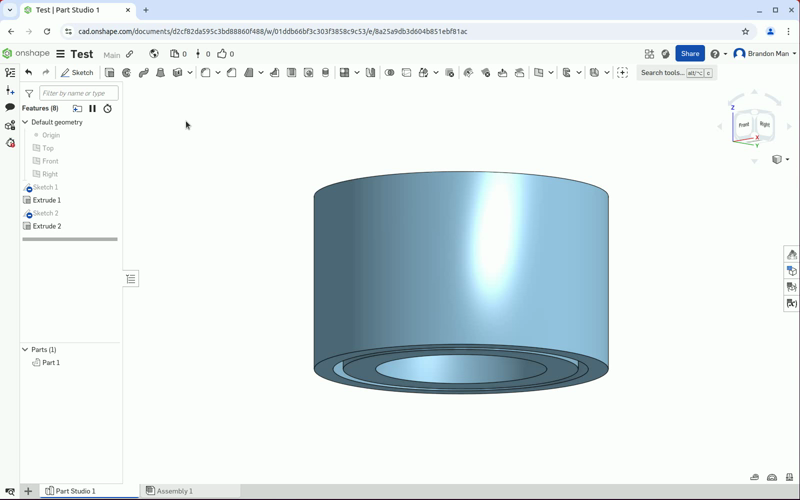
key(down, 3)
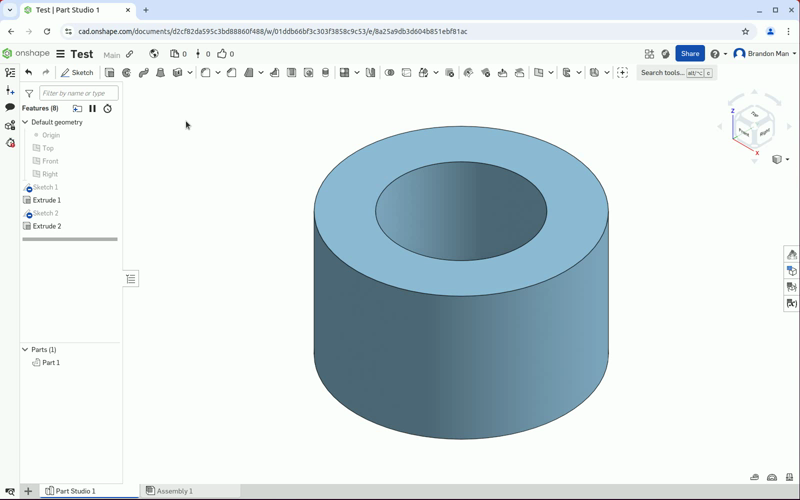
mouse_move(73, 189)
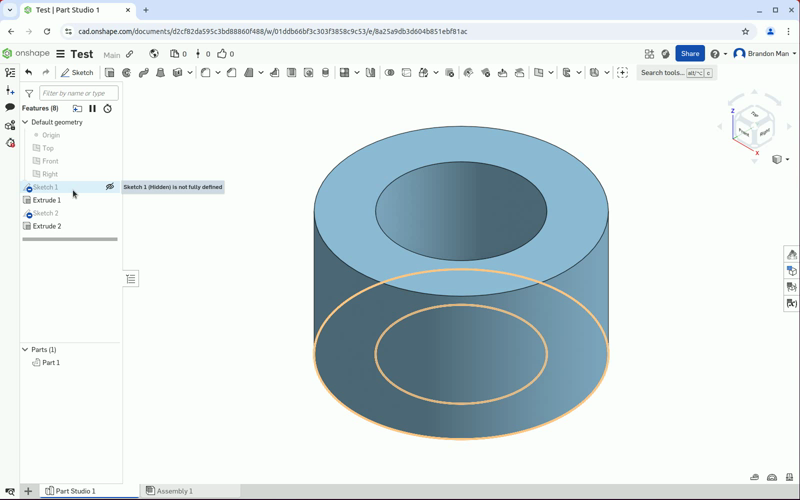
click(73, 189)